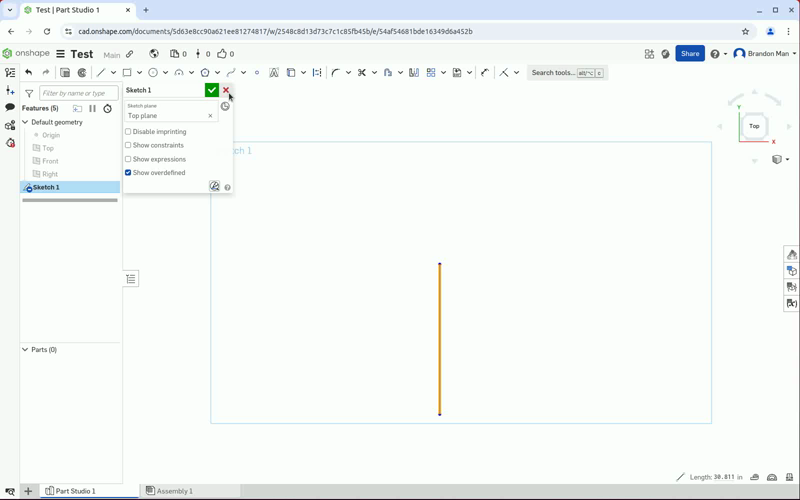
key(shift+h)
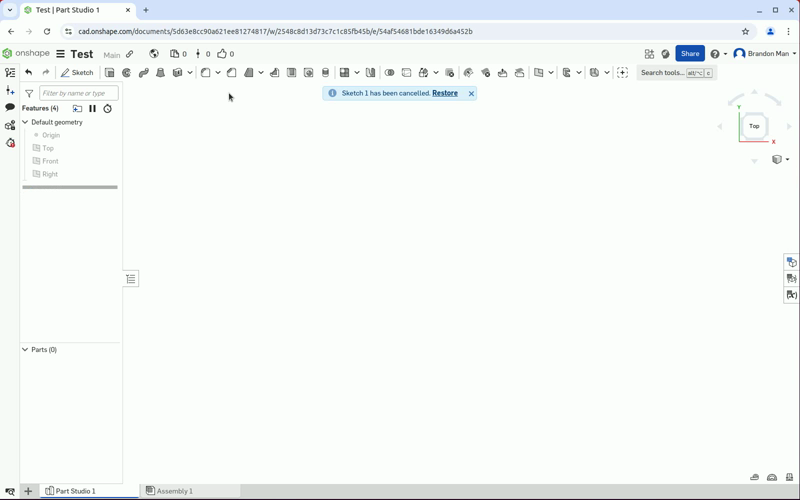
mouse_move(73, 352)
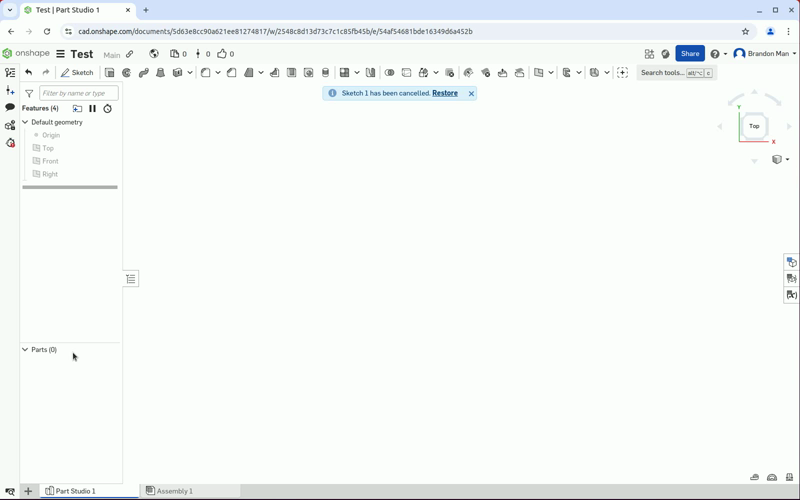
key(y)
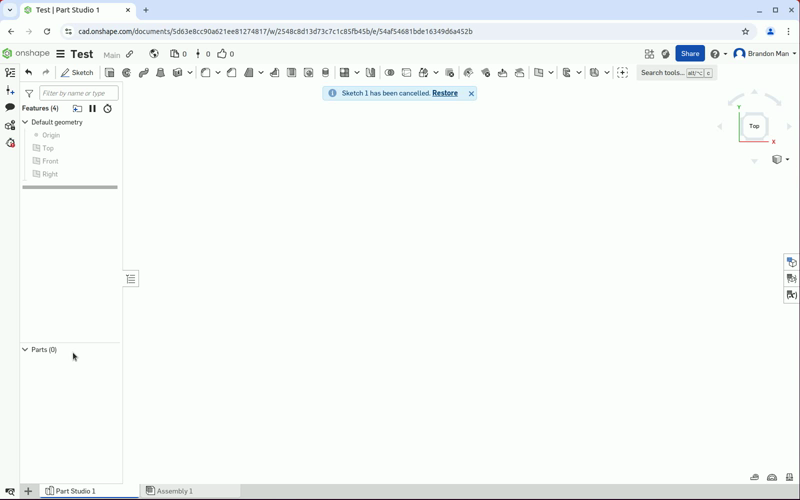
key(shift+p)
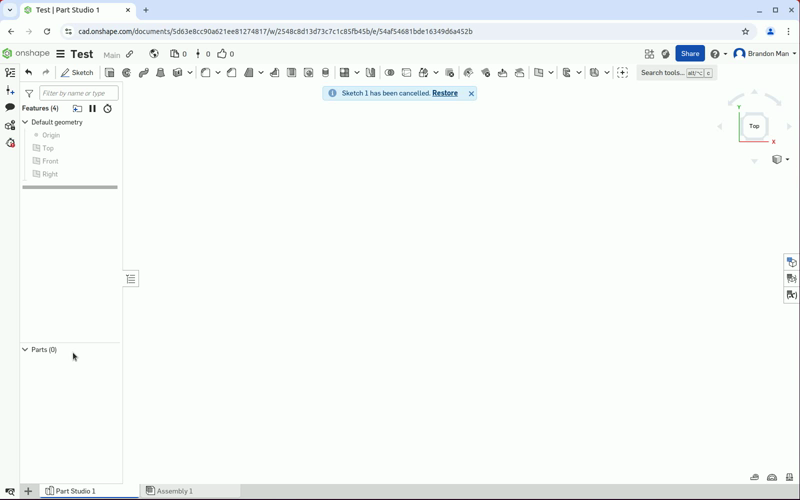
key(space)
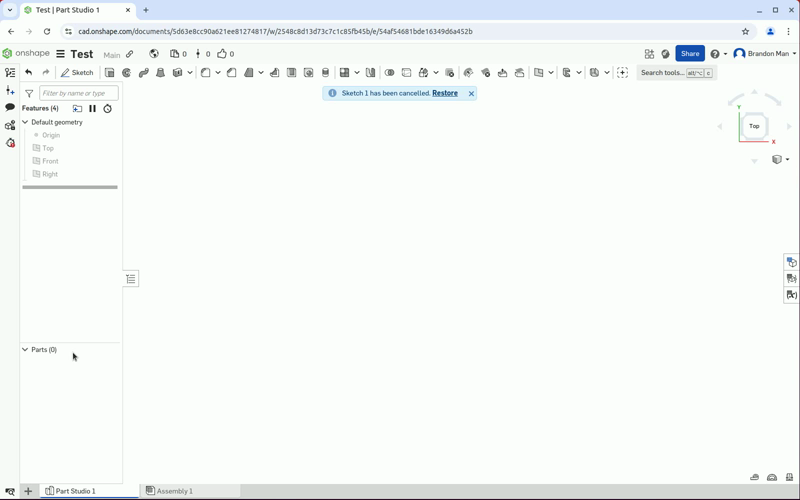
key_down(shift)
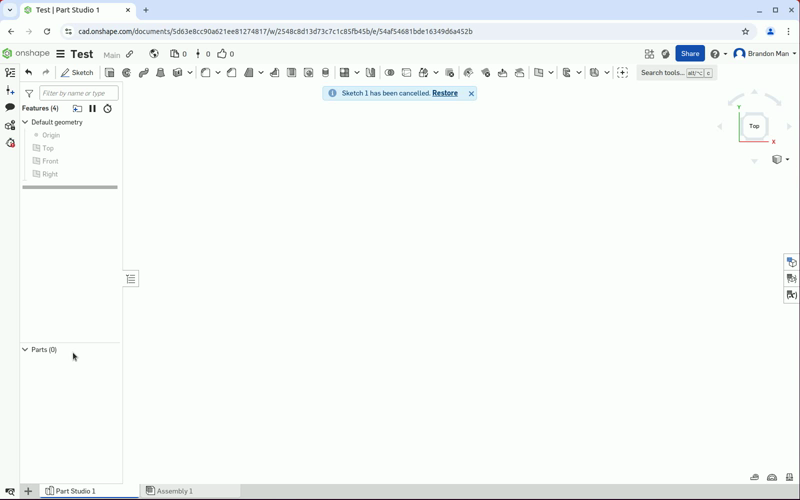
key(up)
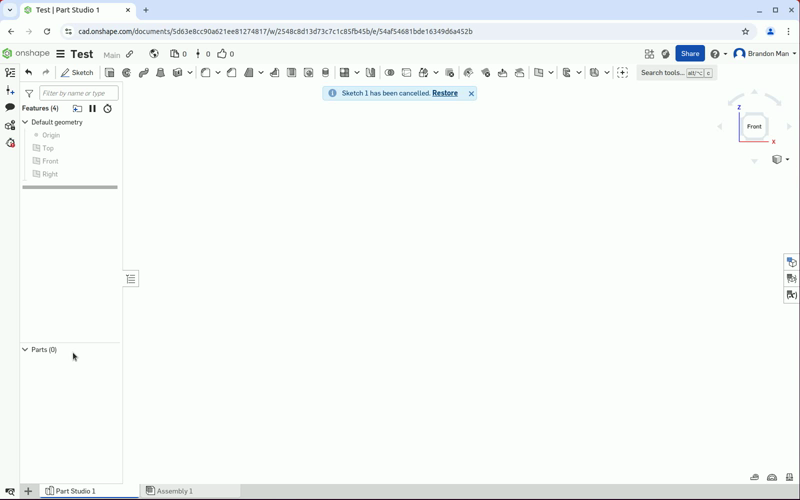
key_up(shift)
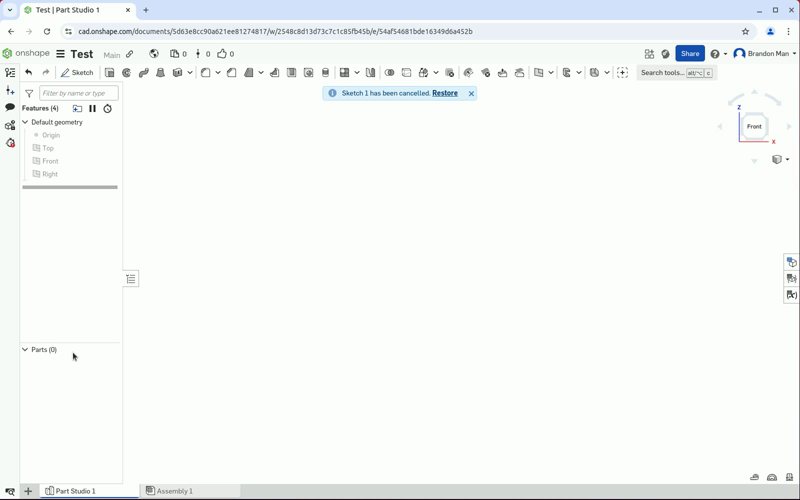
mouse_move(73, 352)
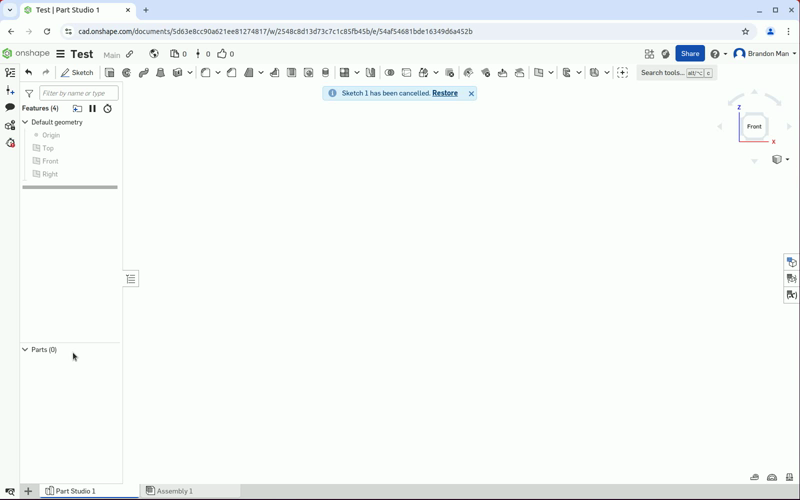
key(shift+y)
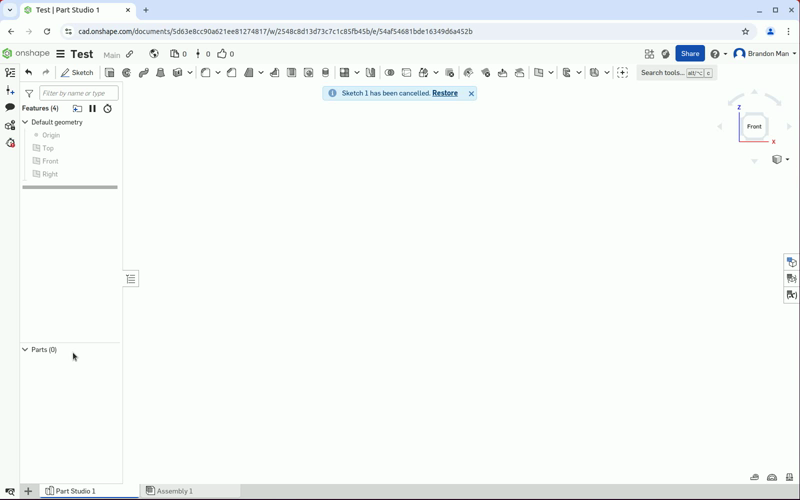
key(shift+s)
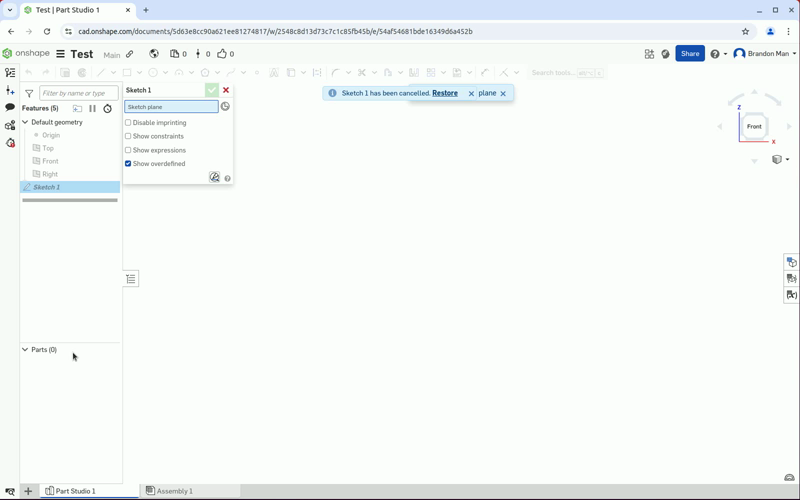
mouse_move(73, 163)
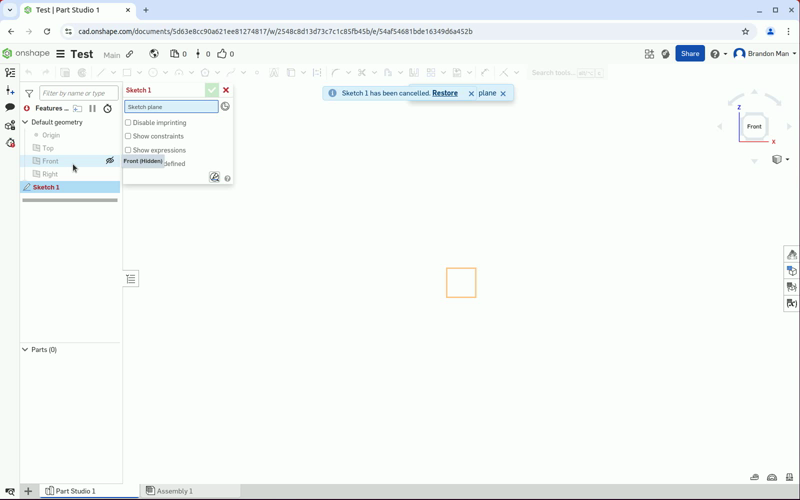
click(73, 163)
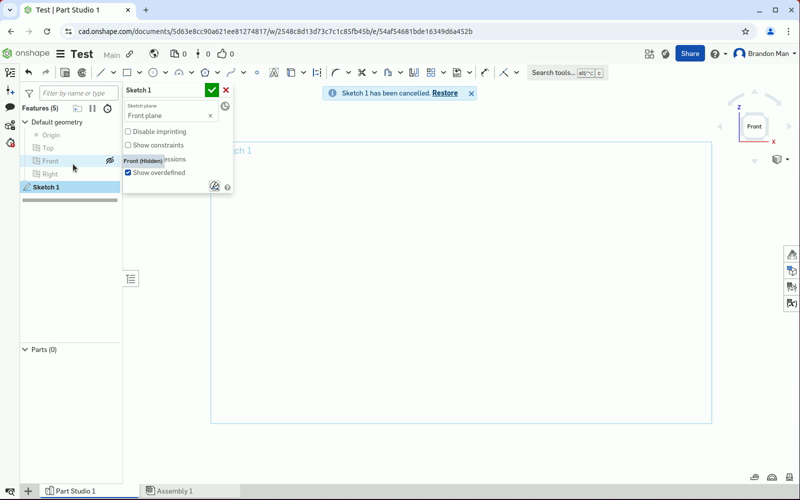
mouse_move(73, 352)
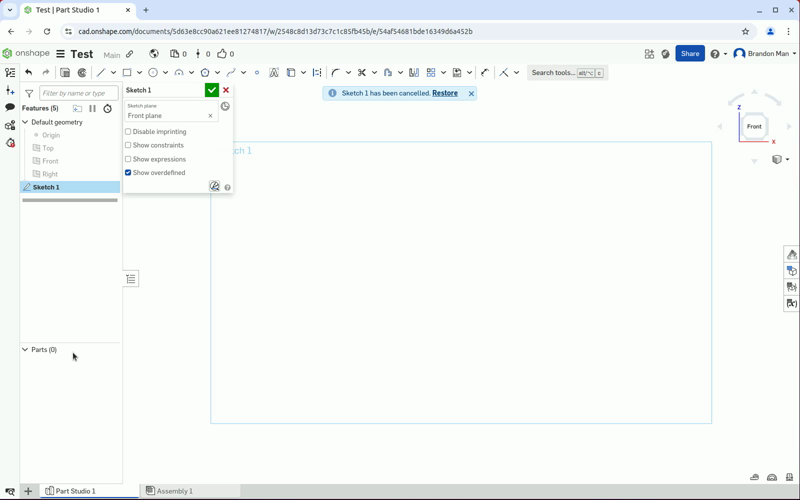
key(y)
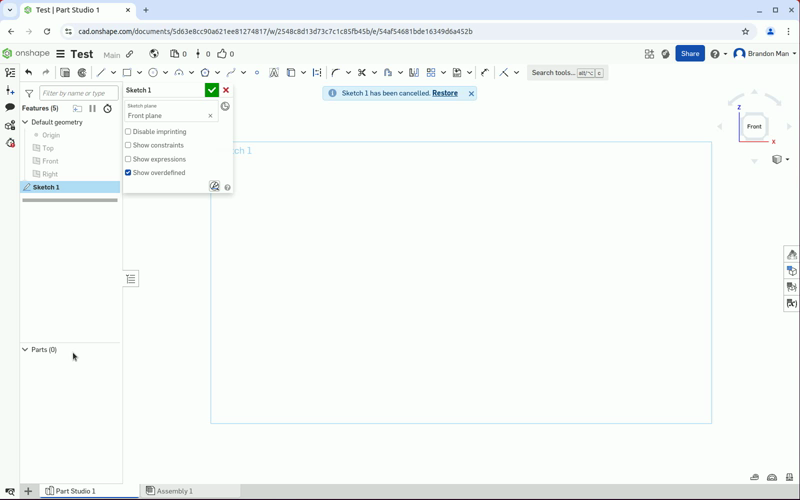
key(c)
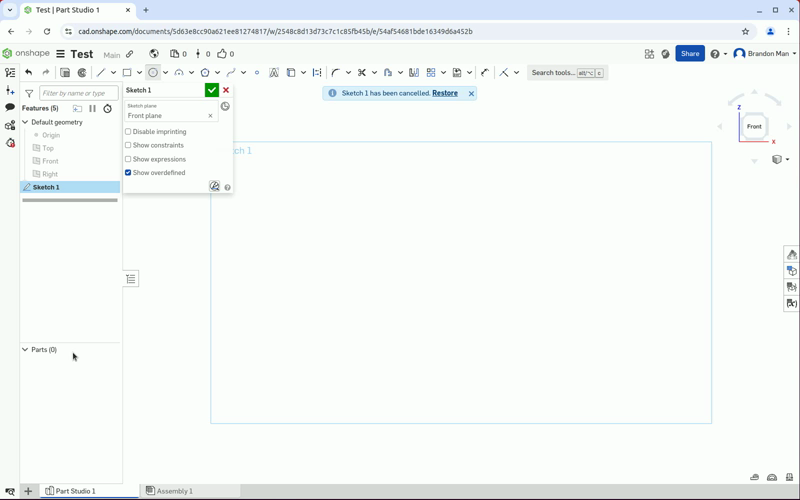
key_down(shift)
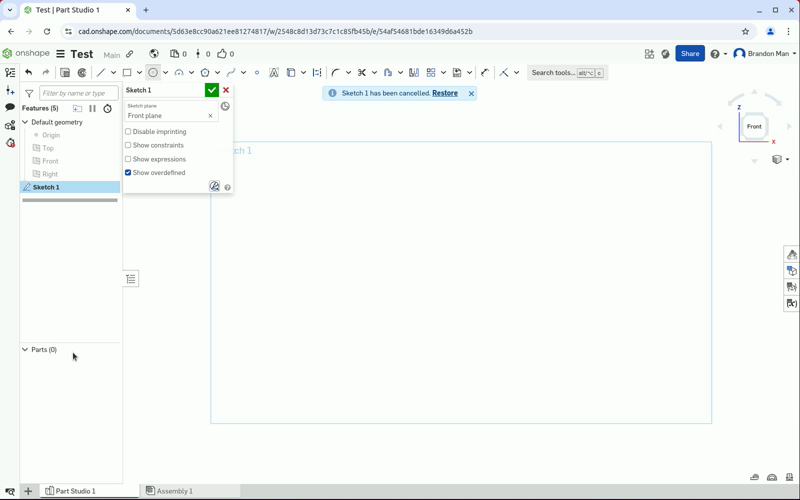
mouse_move(461, 282)
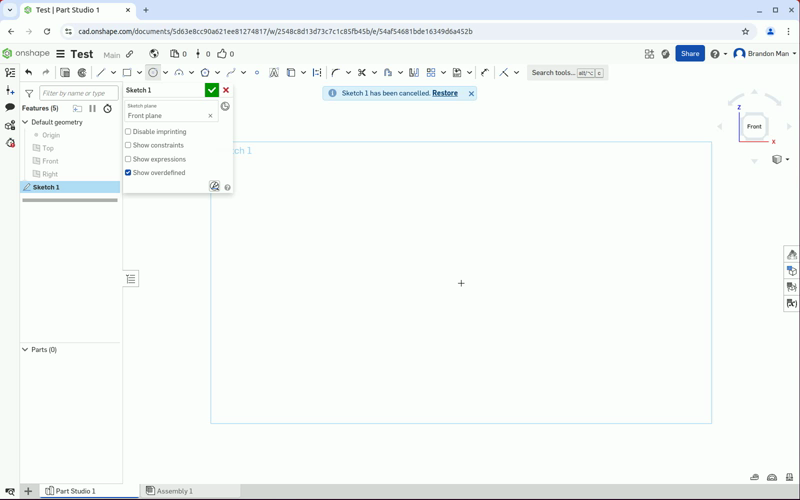
click(461, 282)
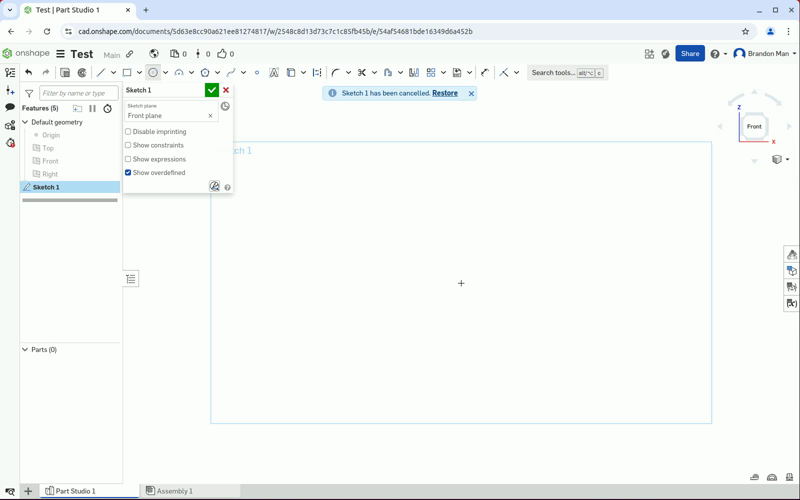
key_up(shift)
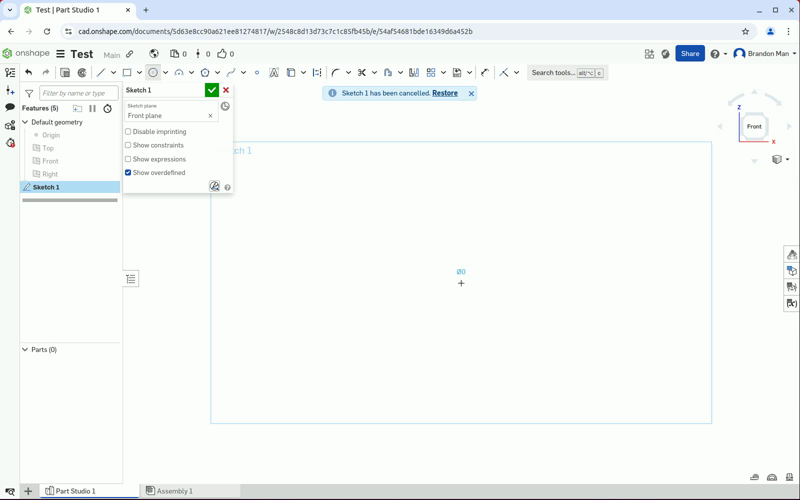
mouse_move(548, 282)
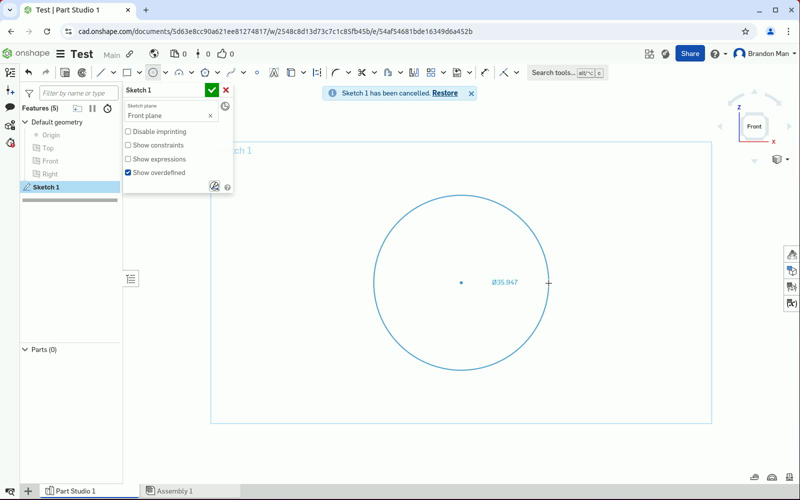
click(548, 282)
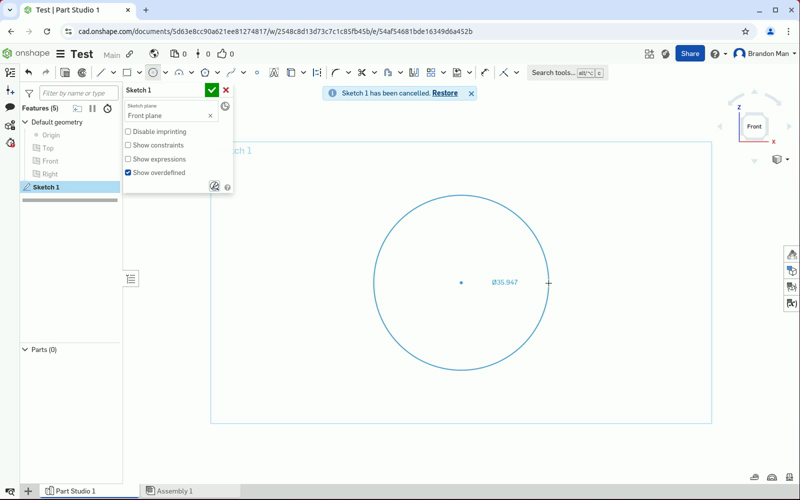
key(esc)
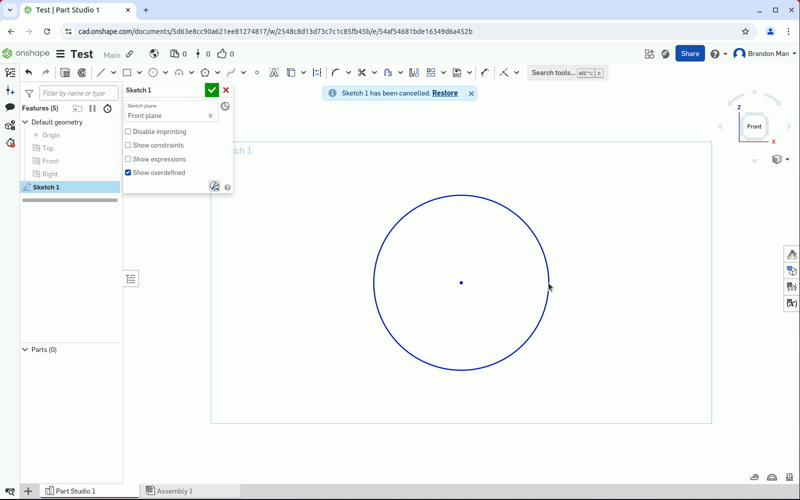
mouse_move(460, 330)
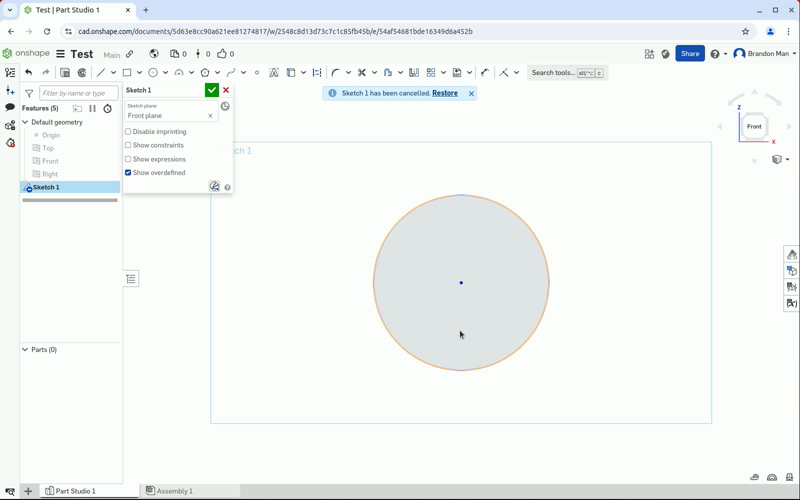
click(460, 330)
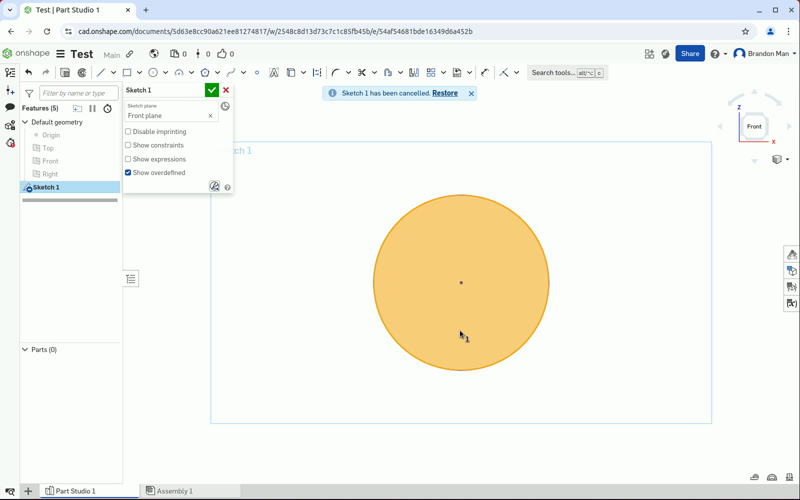
mouse_move(73, 352)
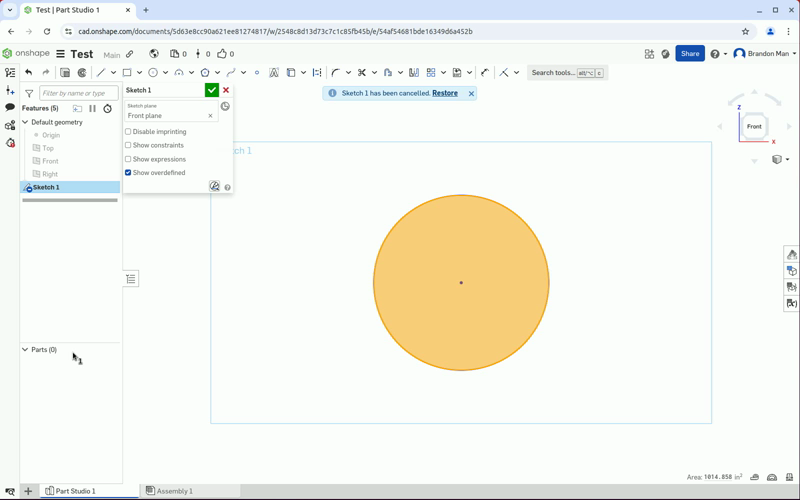
key(shift+y)
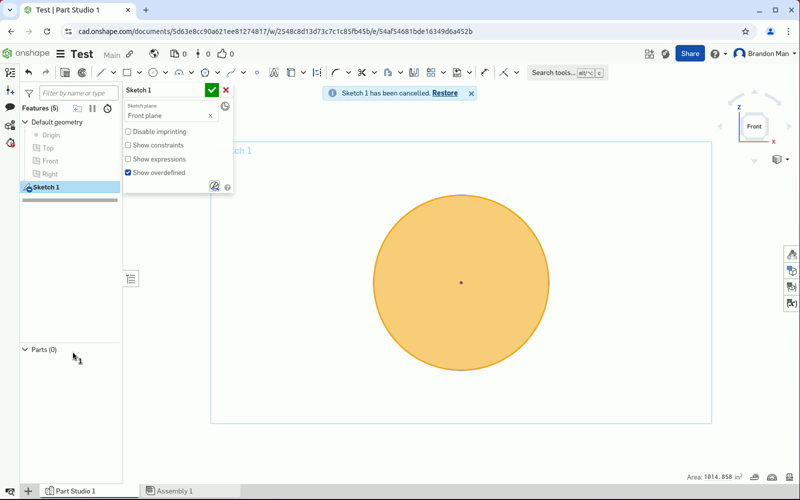
key(shift+e)
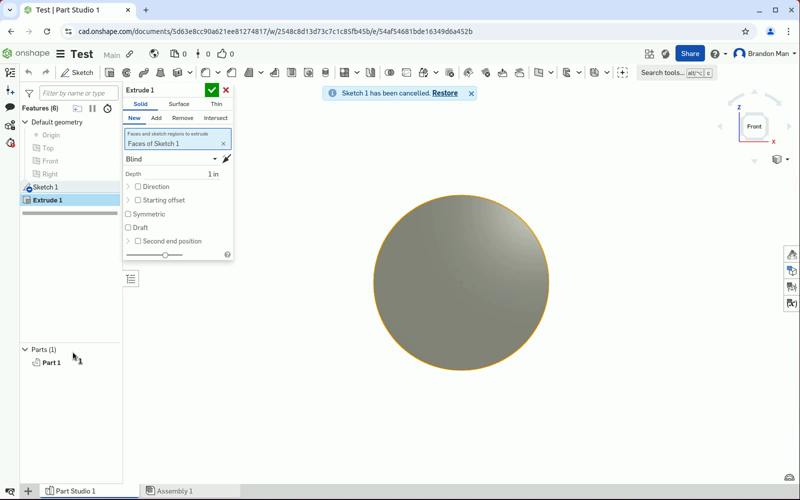
mouse_move(143, 106)
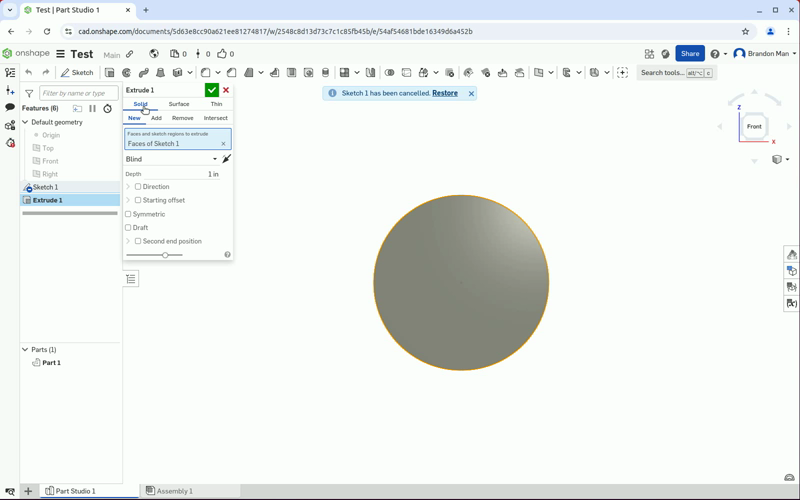
click(143, 106)
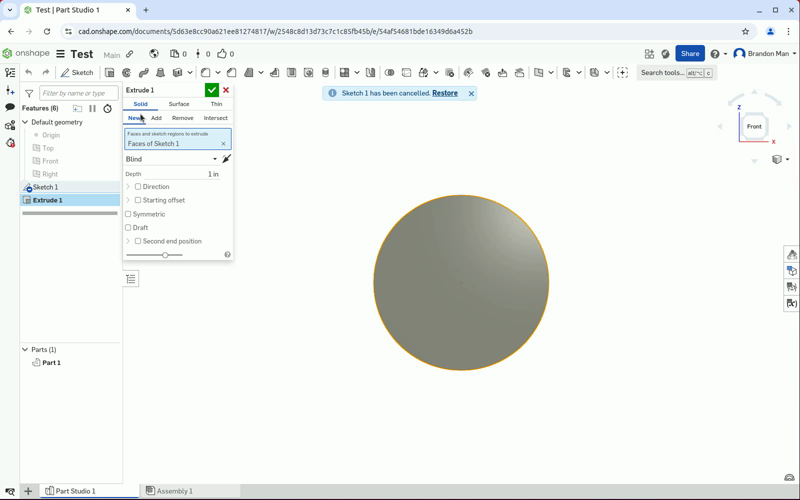
mouse_move(137, 120)
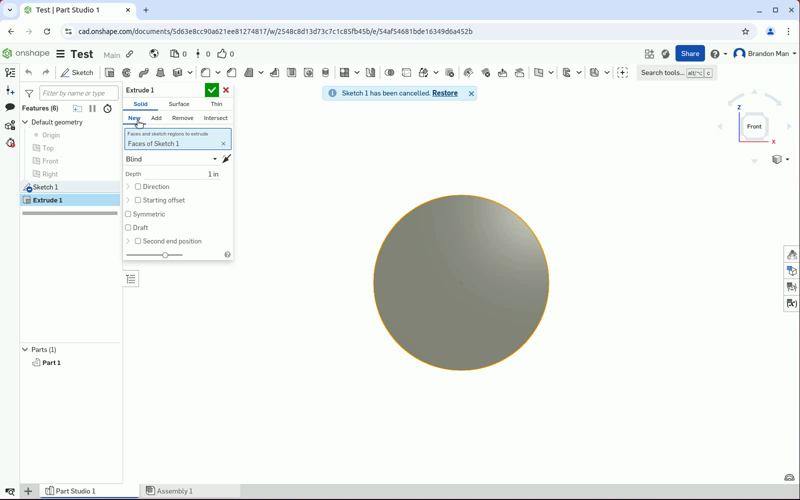
click(137, 120)
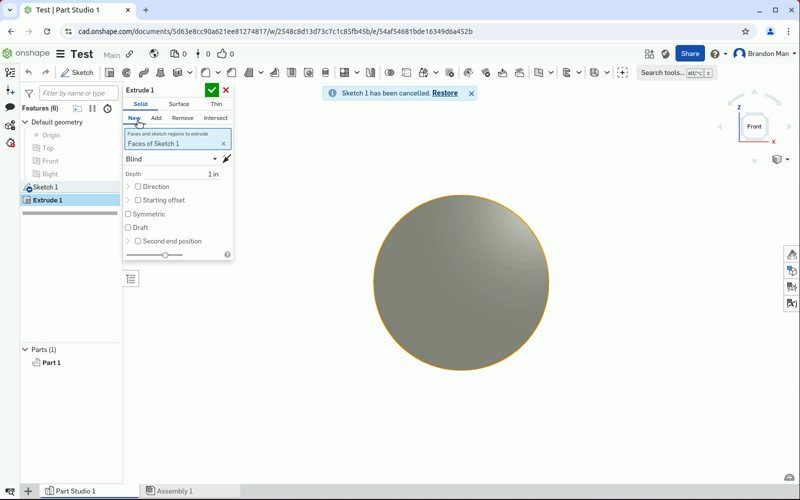
key(tab, 4)
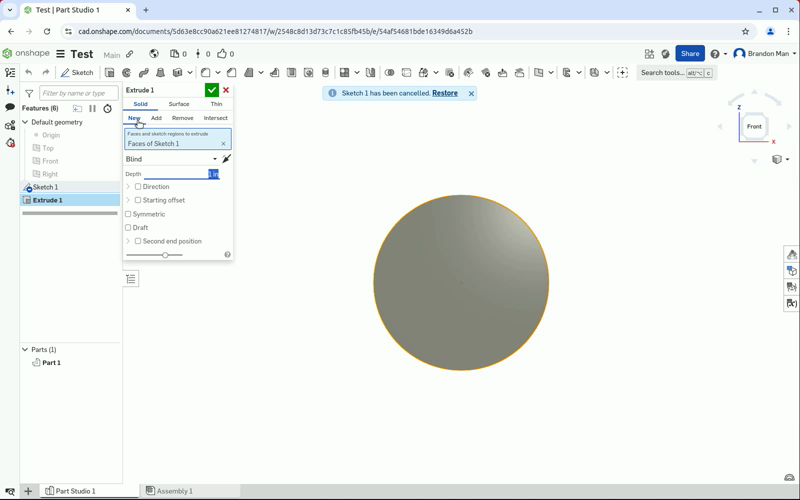
text(2.648)
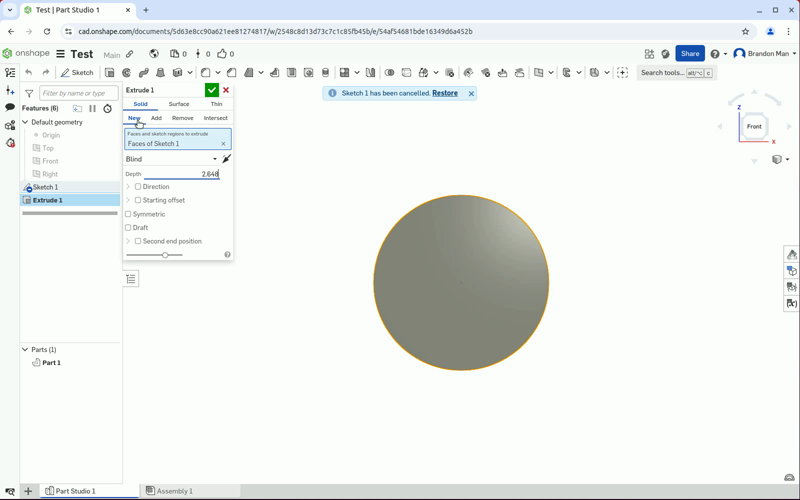
key(enter)
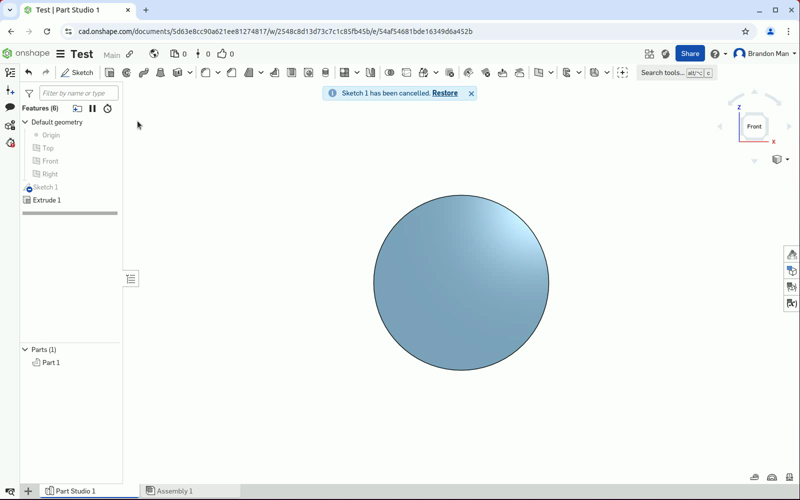
key(shift+h)
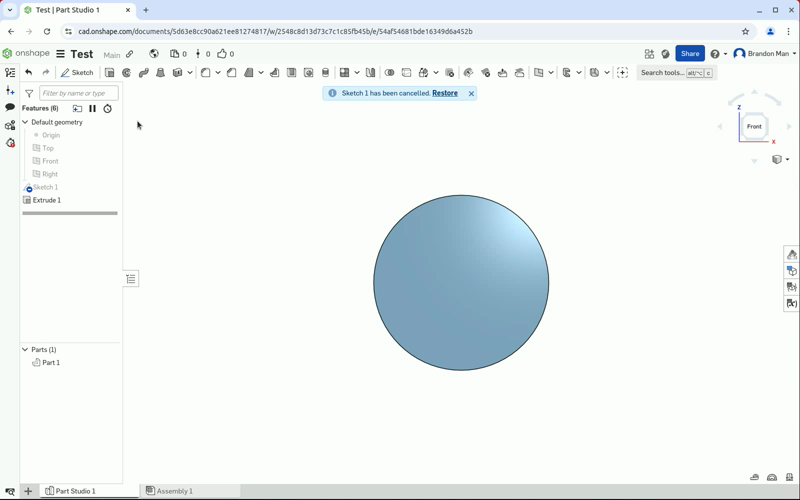
key(shift+h)
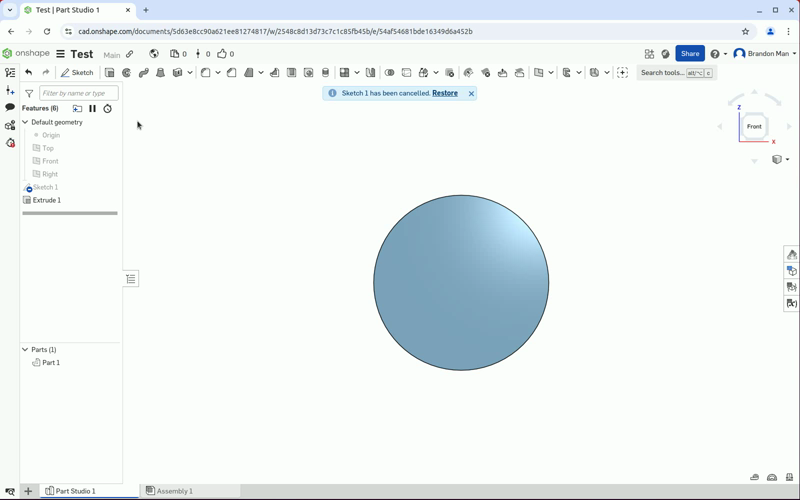
mouse_move(73, 189)
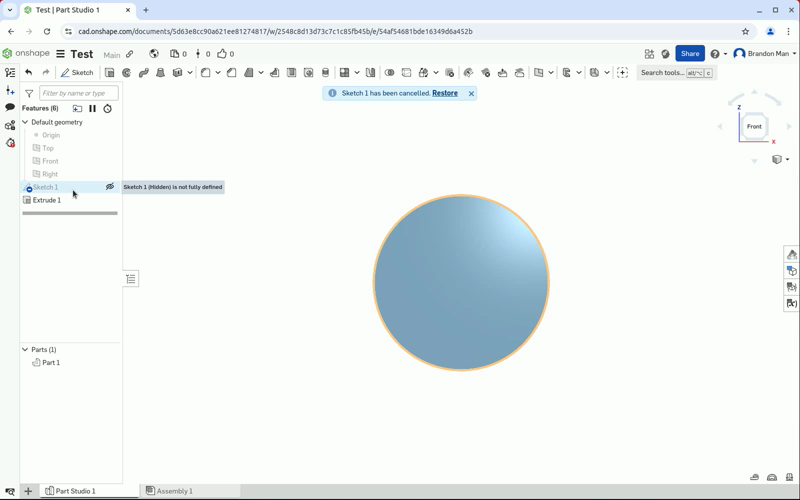
click(73, 189)
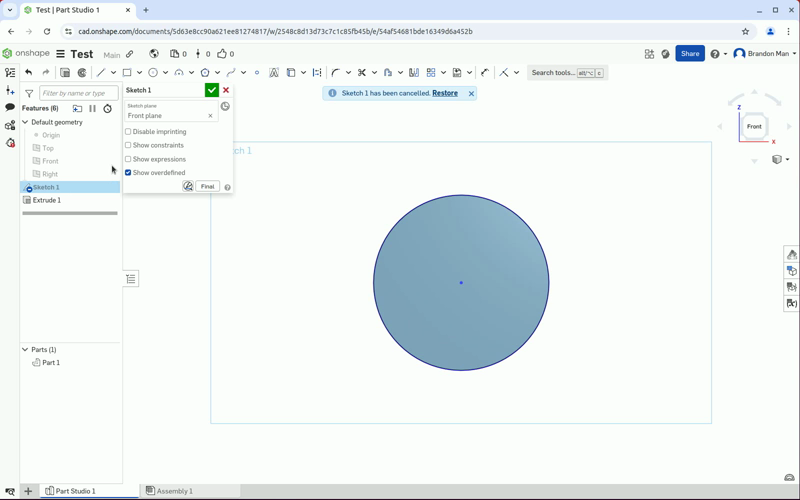
mouse_move(229, 92)
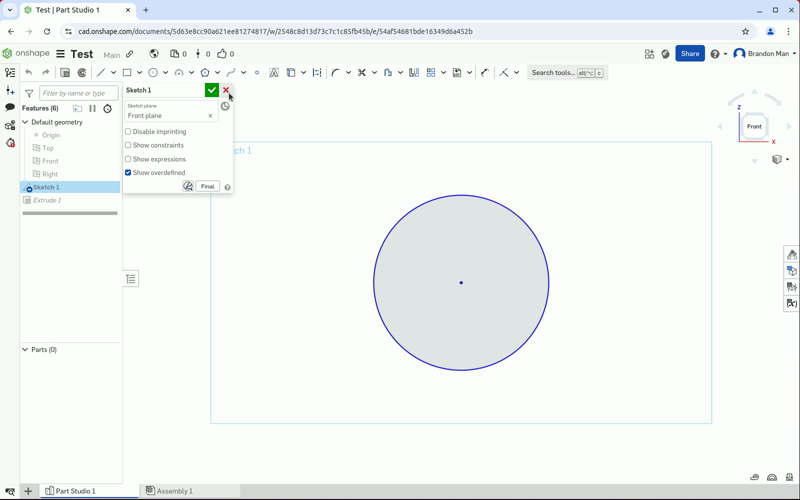
click(229, 92)
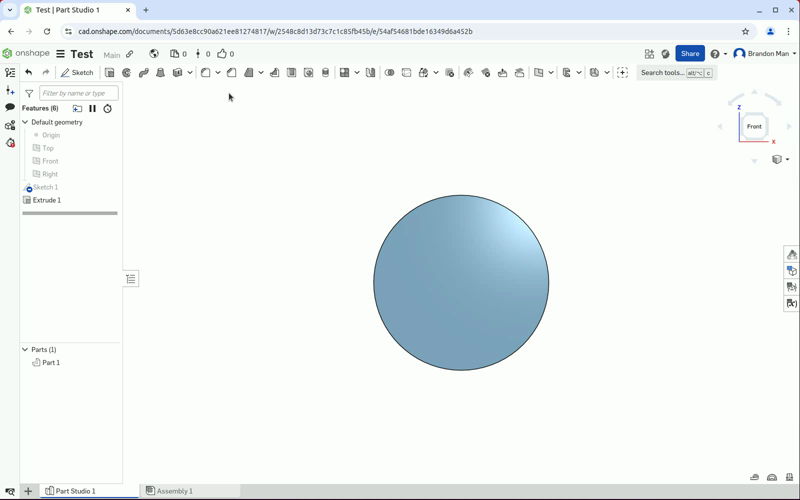
mouse_move(541, 75)
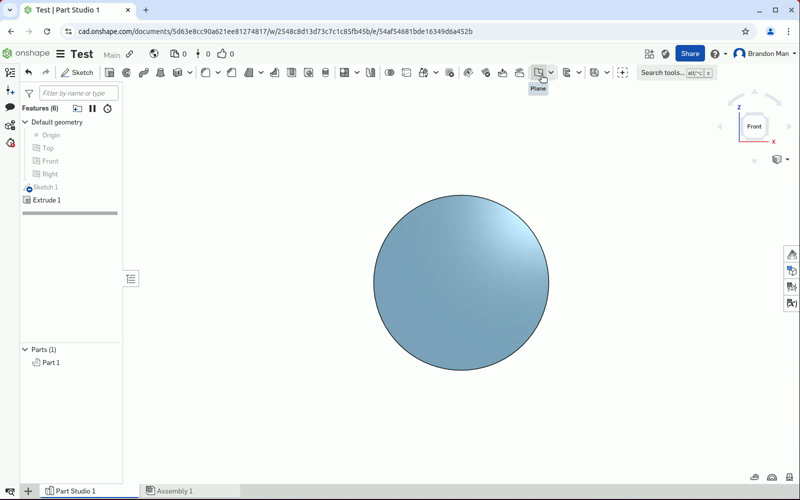
click(541, 75)
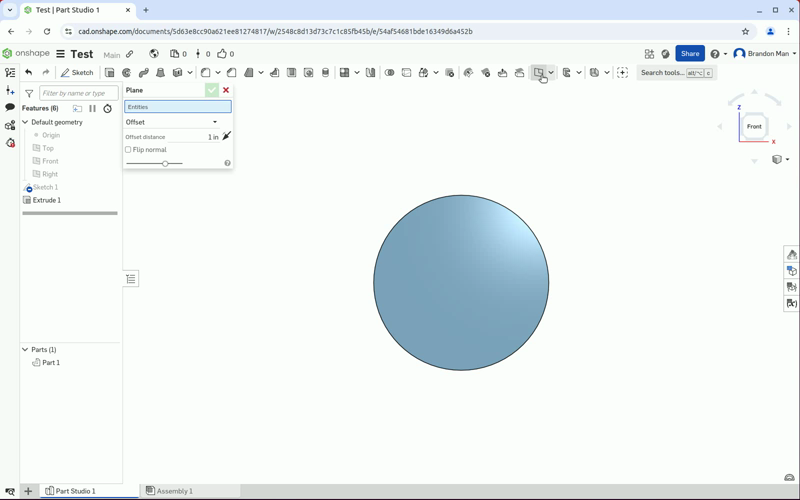
mouse_move(73, 163)
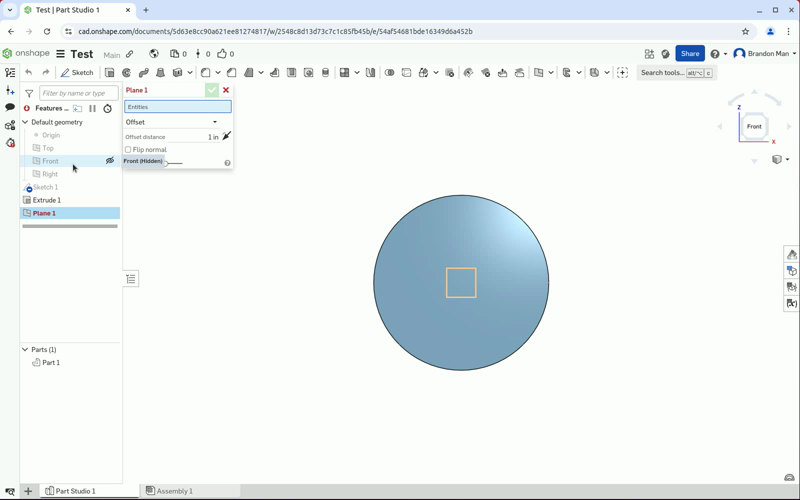
click(73, 163)
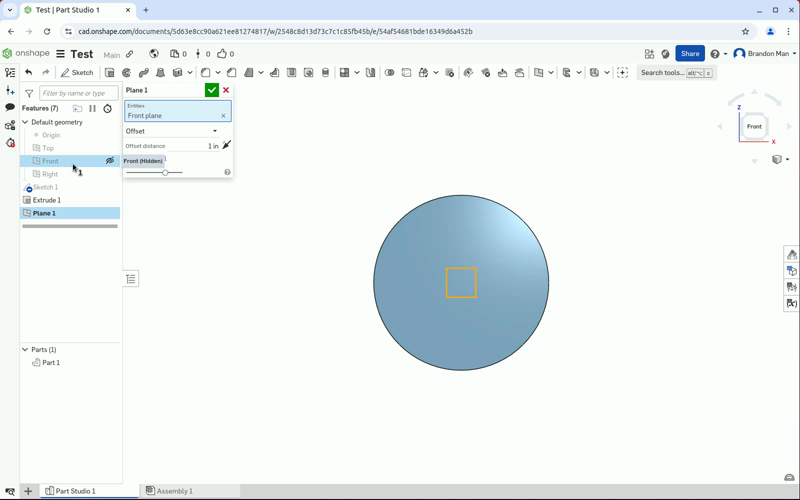
key(tab, 2)
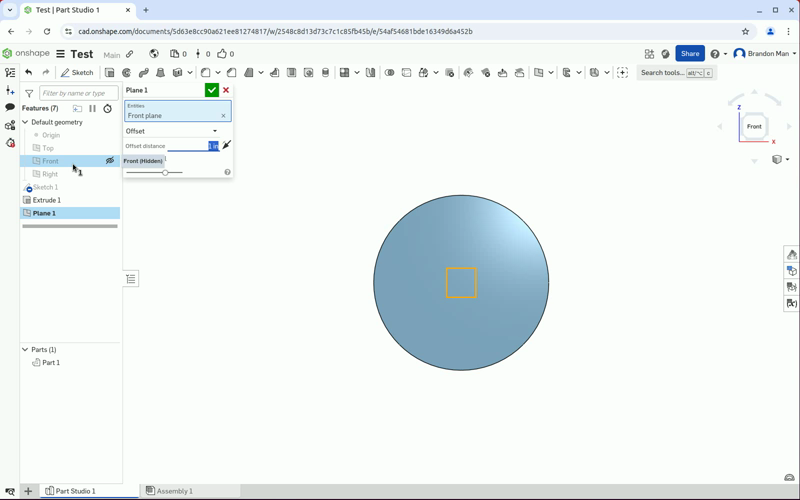
text(2.65)
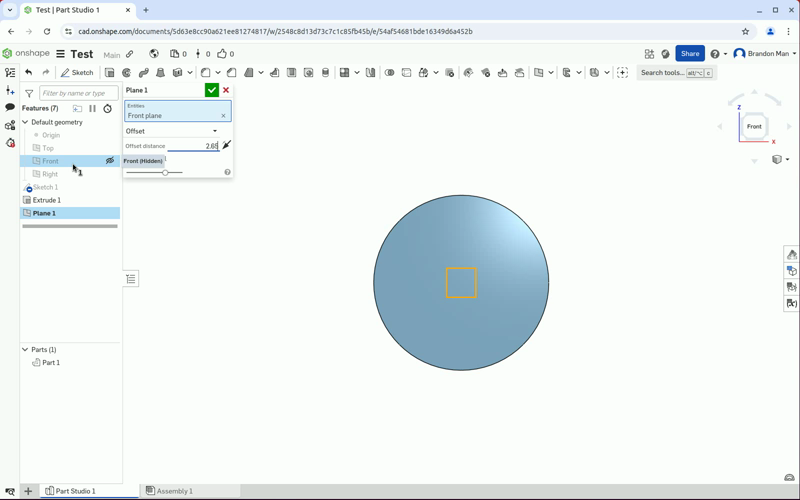
key(enter, 2)
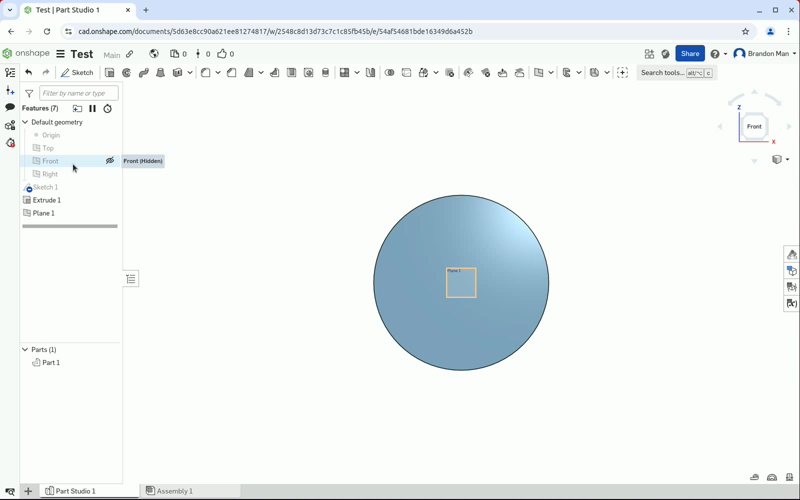
key(shift+s)
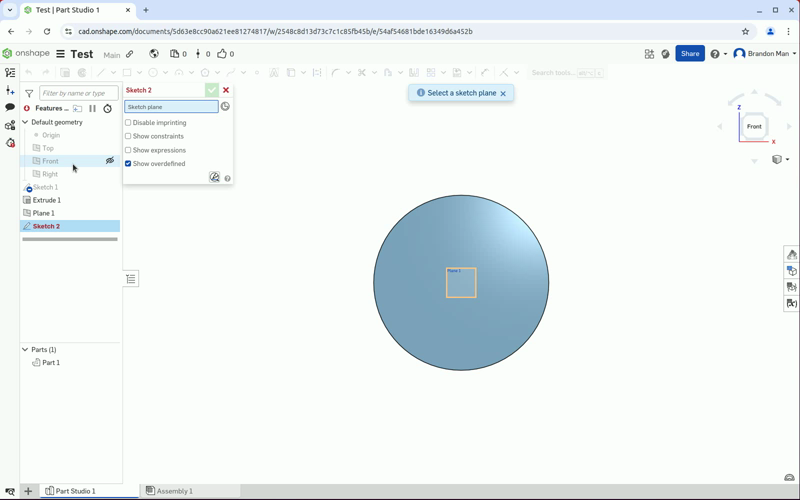
mouse_move(73, 215)
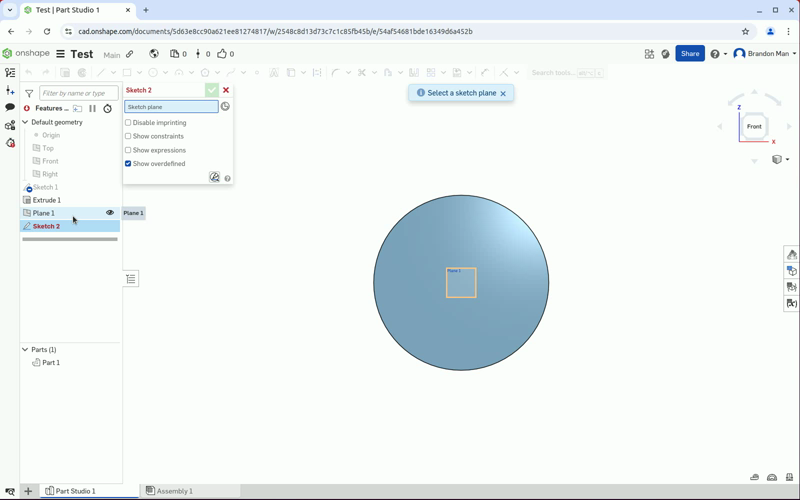
click(73, 215)
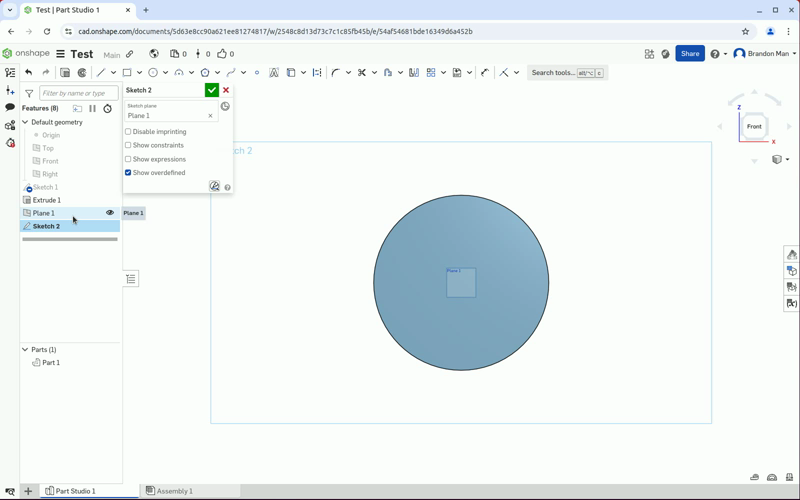
mouse_move(73, 352)
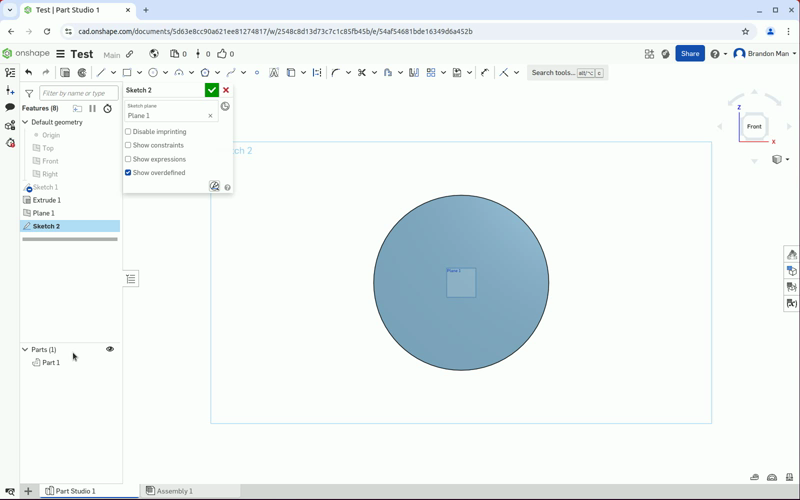
key(y)
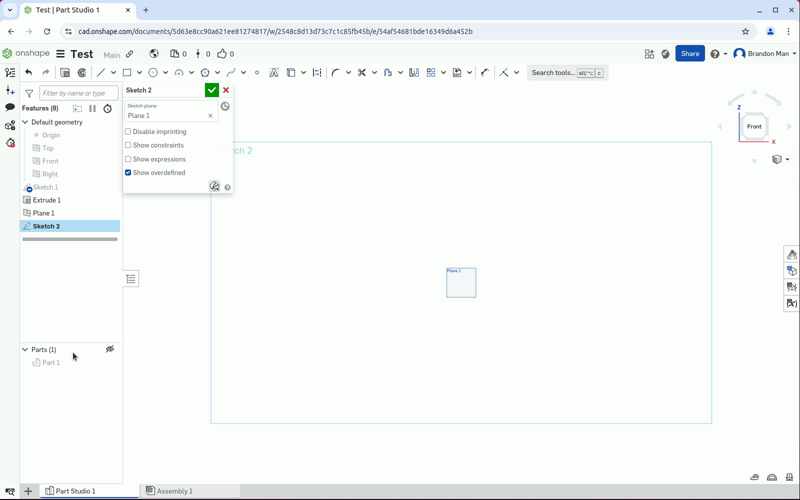
key(c)
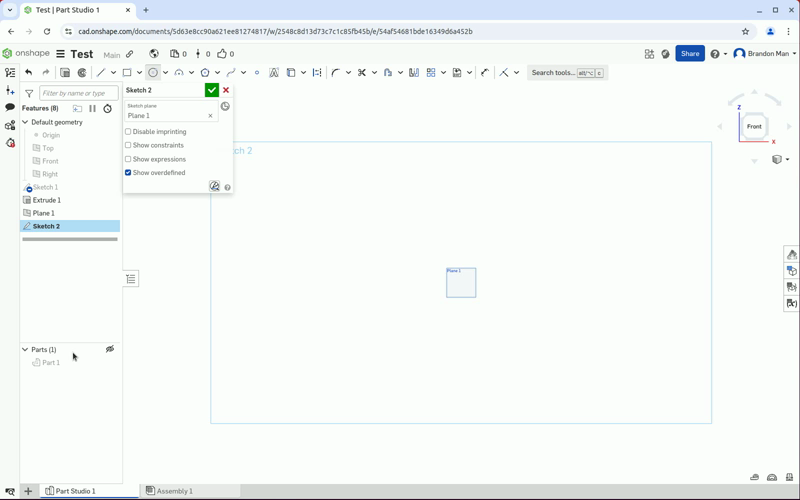
key_down(shift)
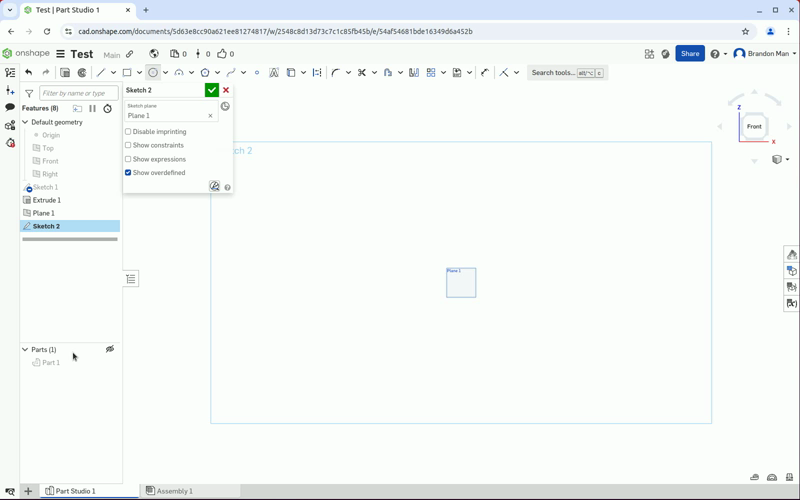
mouse_move(461, 282)
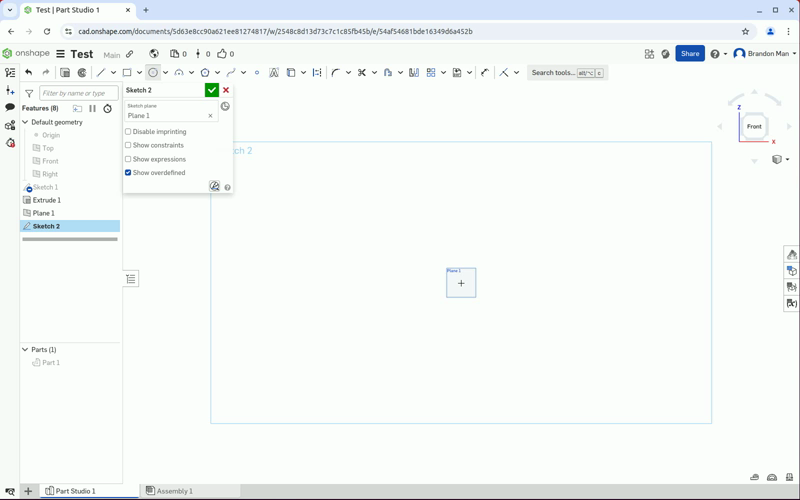
click(461, 282)
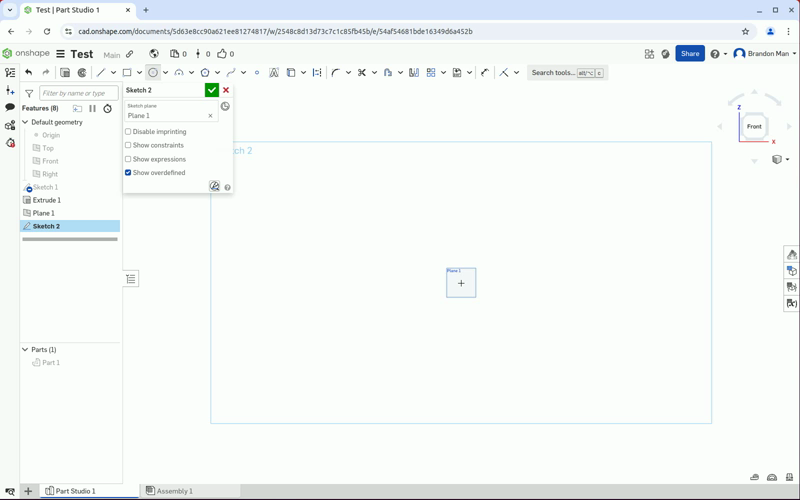
key_up(shift)
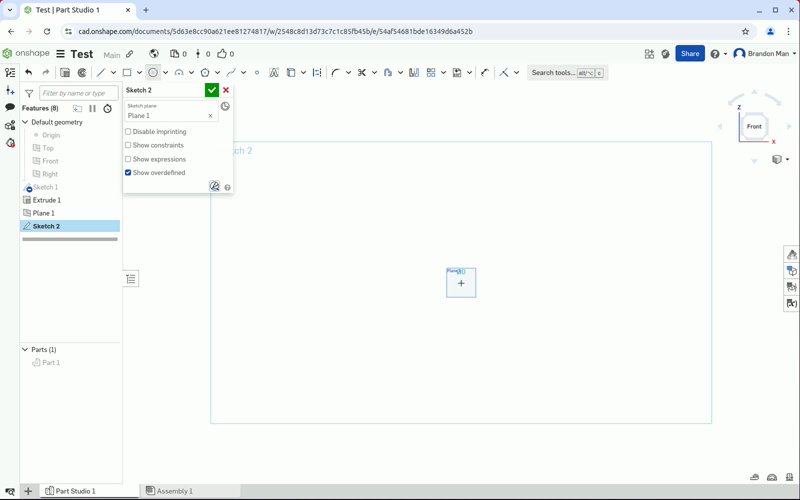
mouse_move(531, 282)
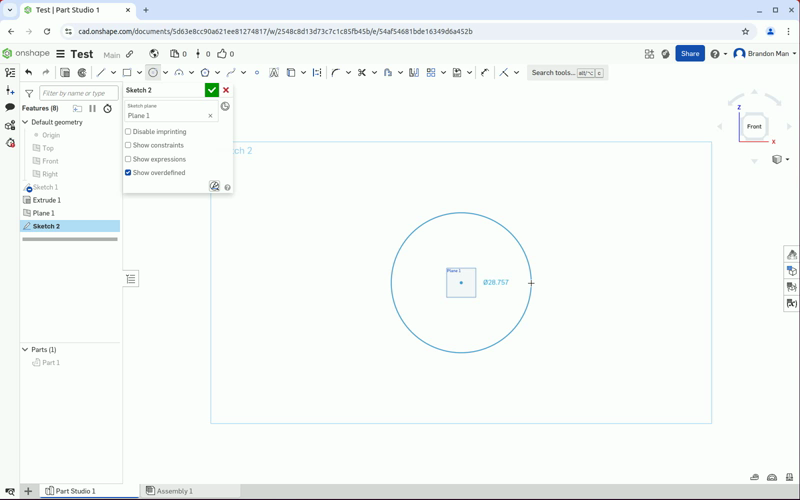
click(531, 282)
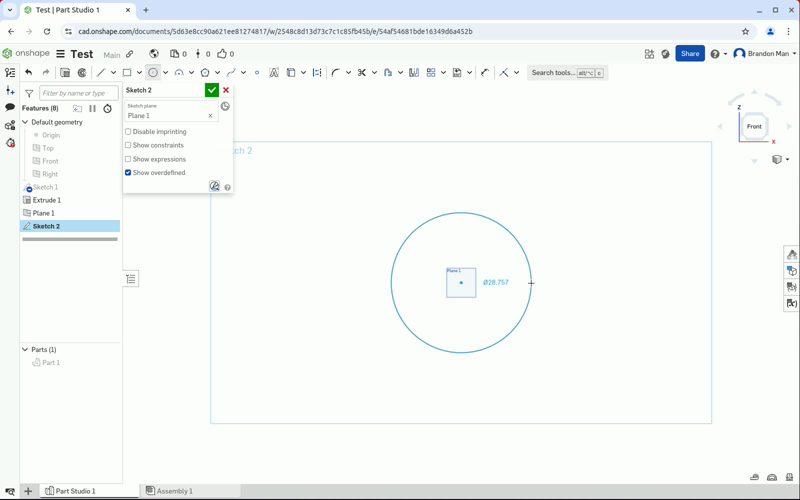
key(esc)
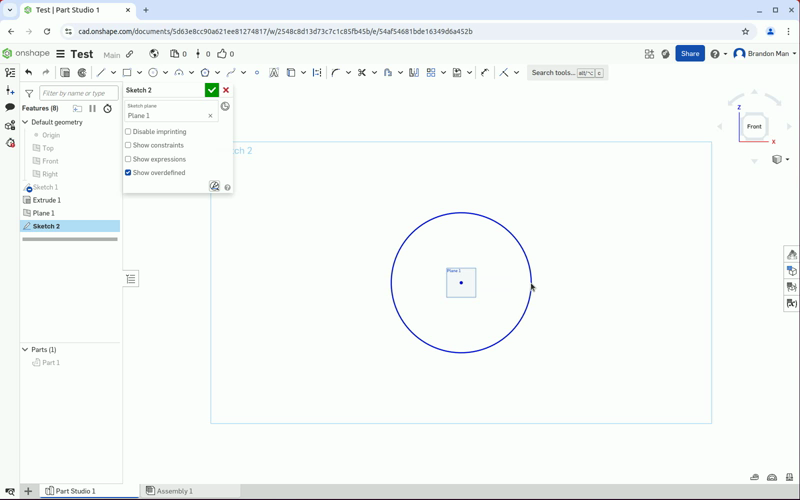
mouse_move(439, 273)
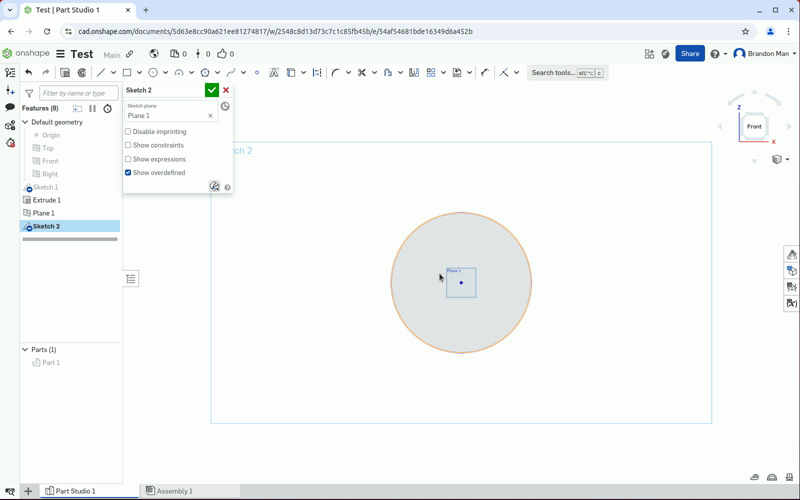
click(439, 273)
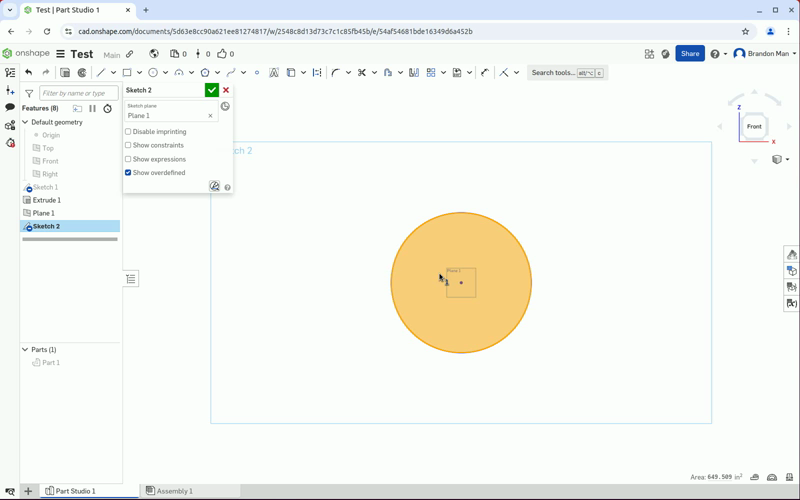
mouse_move(73, 352)
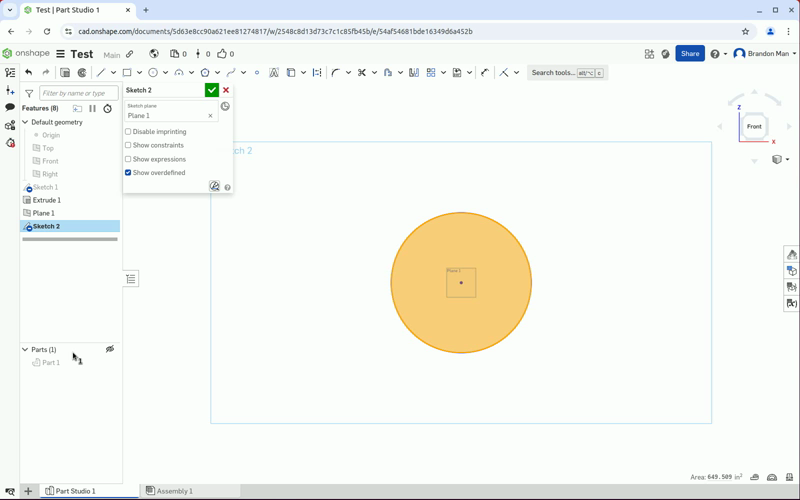
key(shift+y)
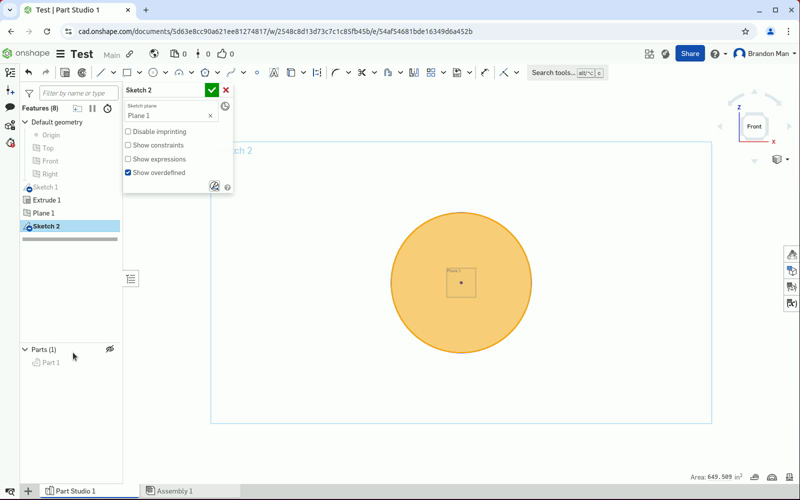
key(shift+e)
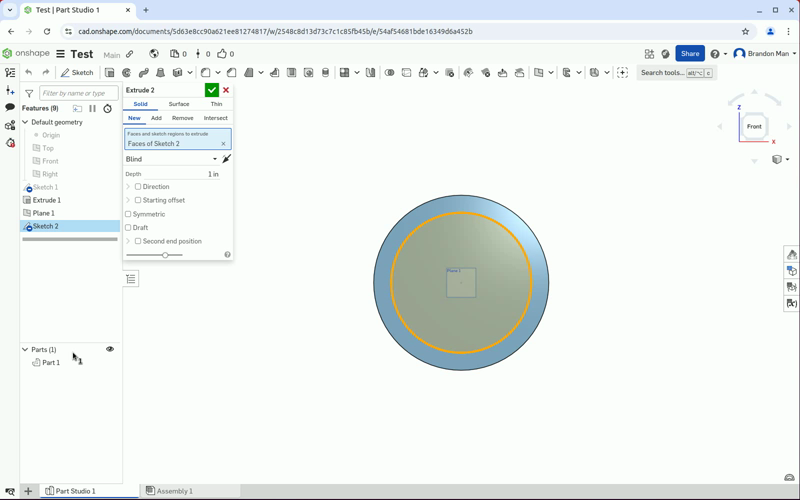
mouse_move(143, 106)
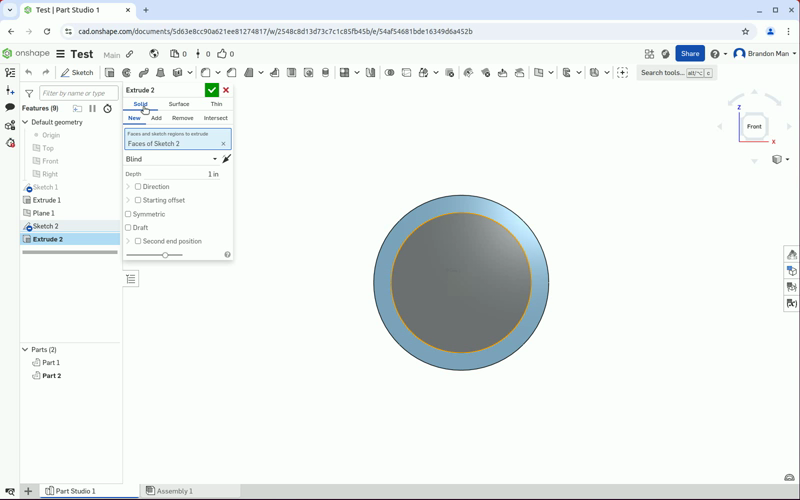
click(143, 106)
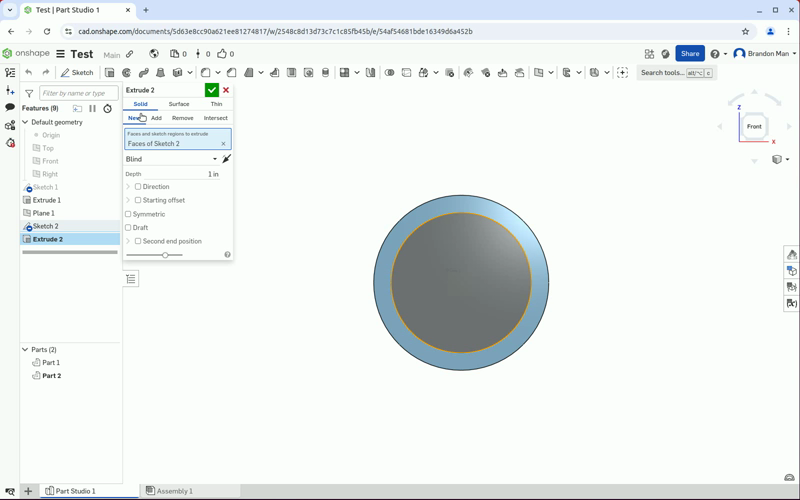
mouse_move(137, 120)
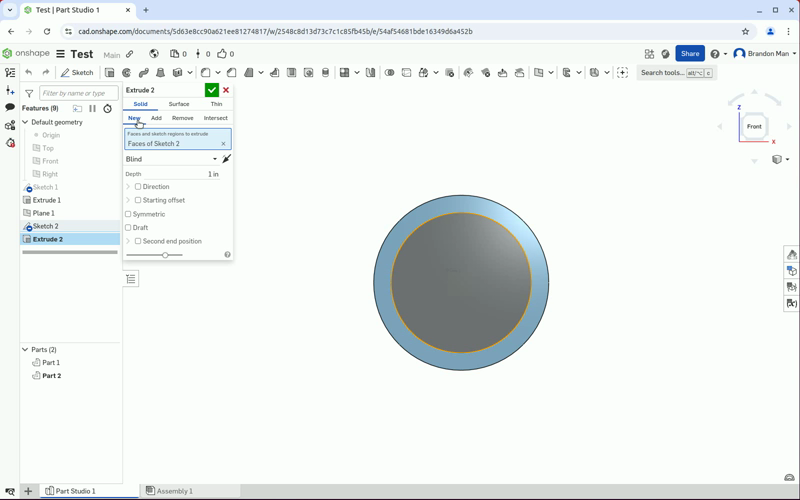
click(137, 120)
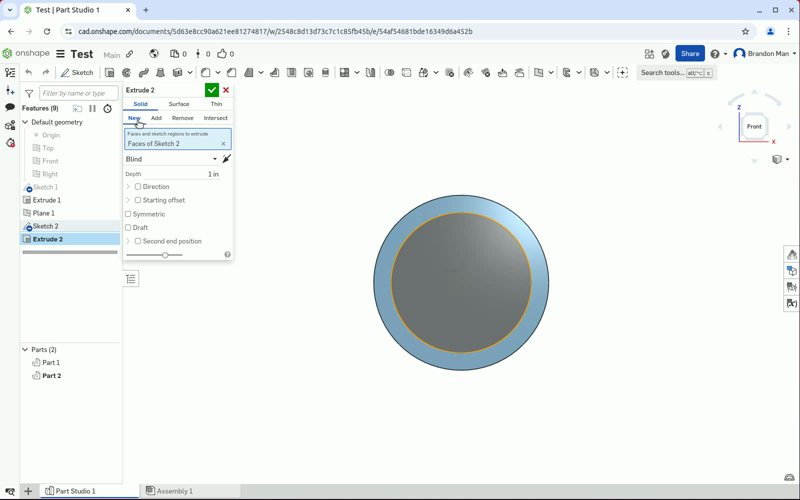
key(tab, 4)
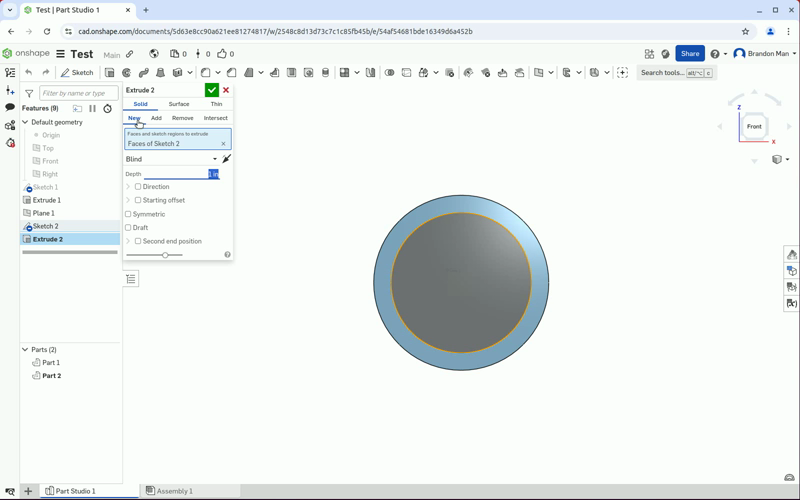
text(17.813)
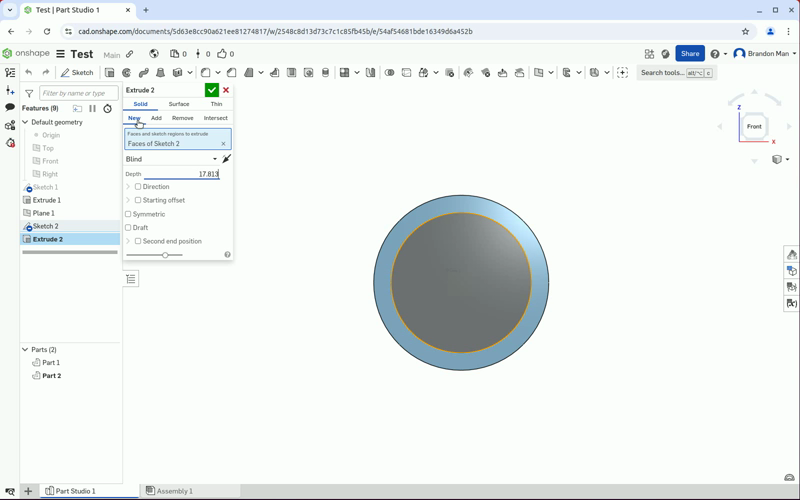
key(enter)
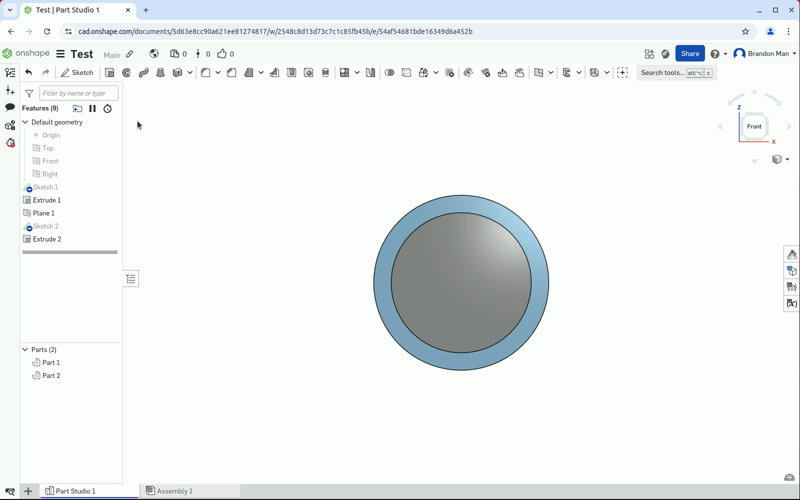
key(shift+h)
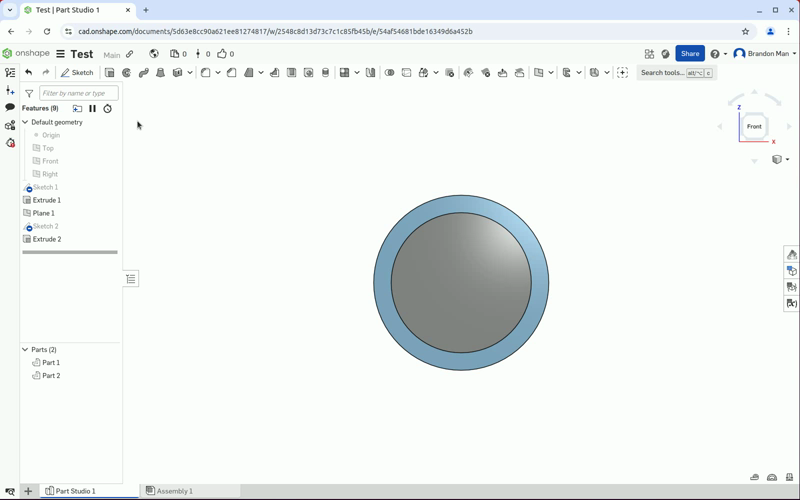
key(shift+h)
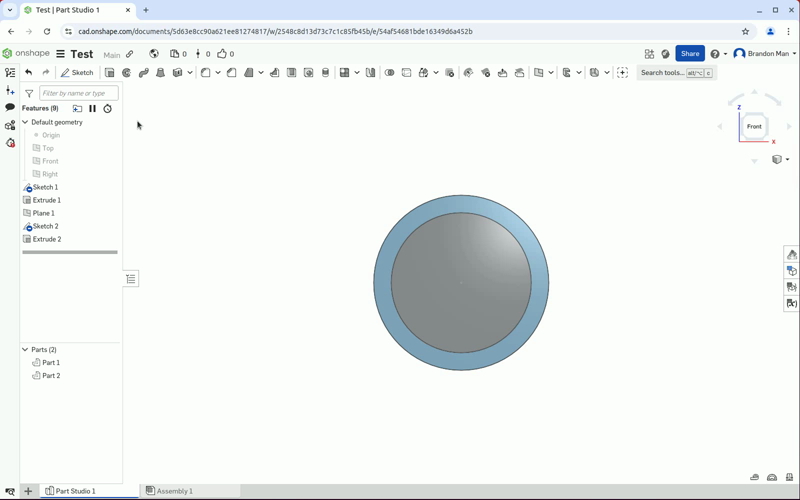
key(shift+7)
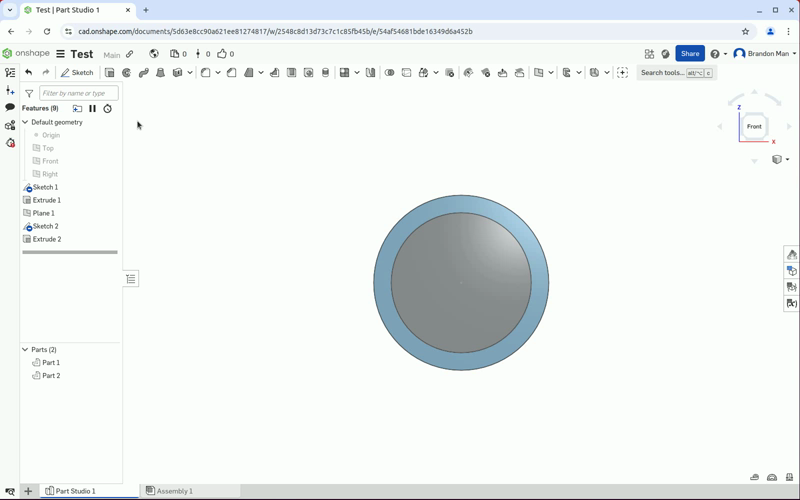
key(left, 2)
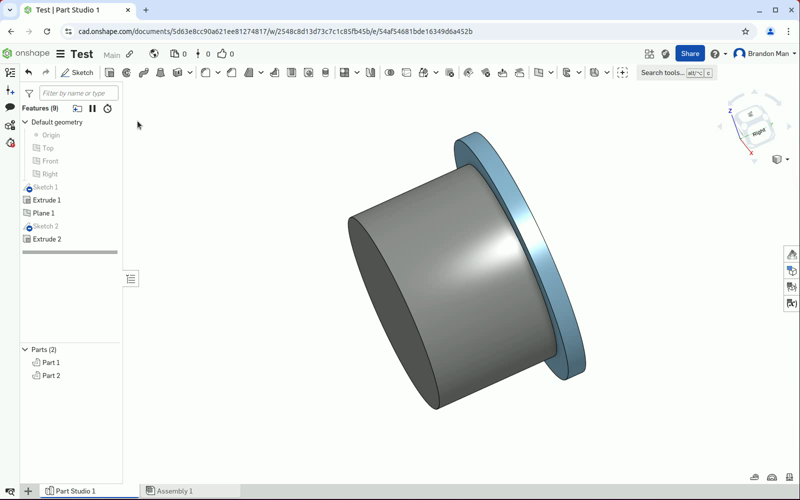
key(down, 2)
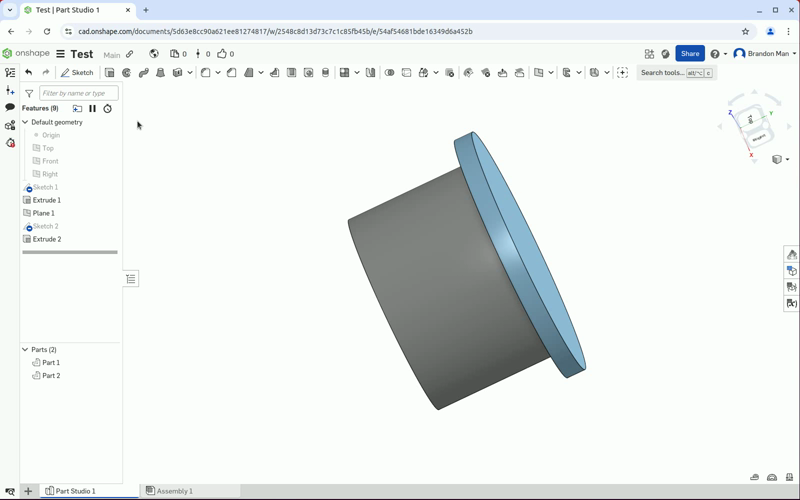
key(up, 2)
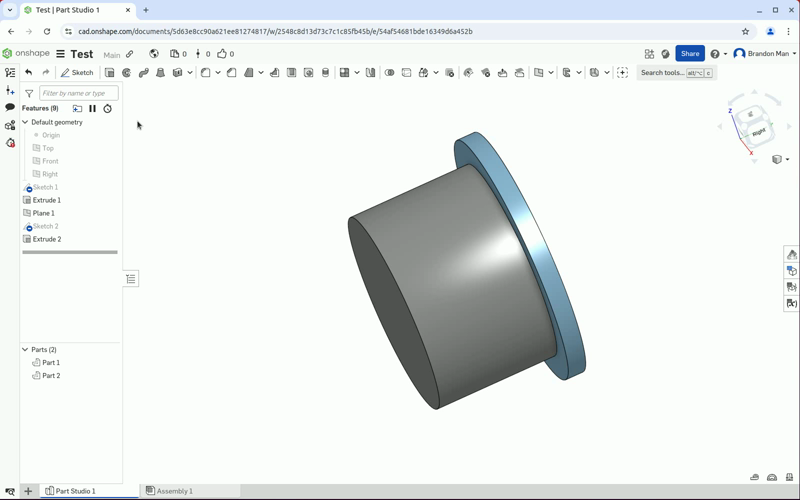
key(right, 2)
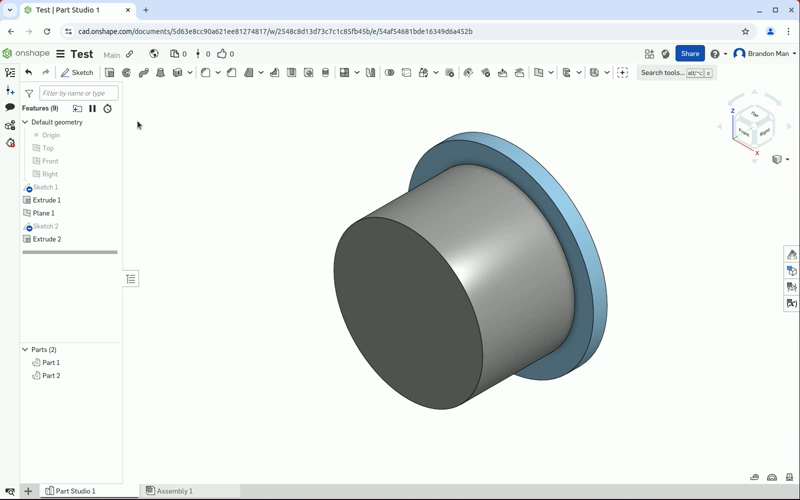
mouse_move(73, 189)
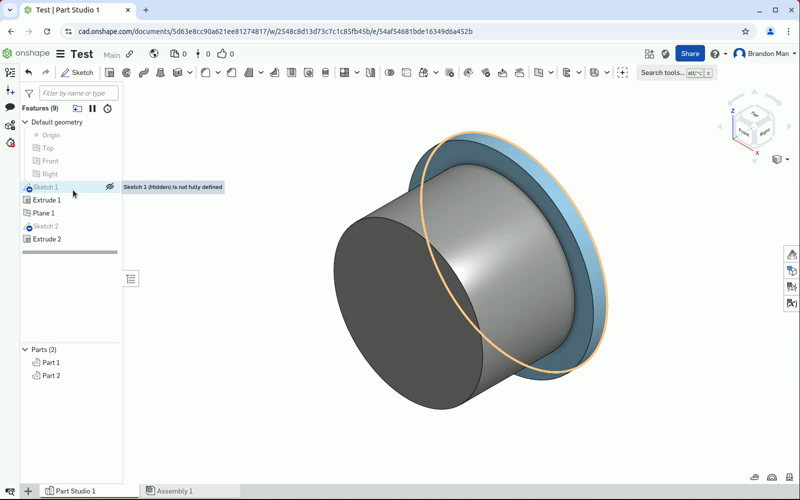
click(73, 189)